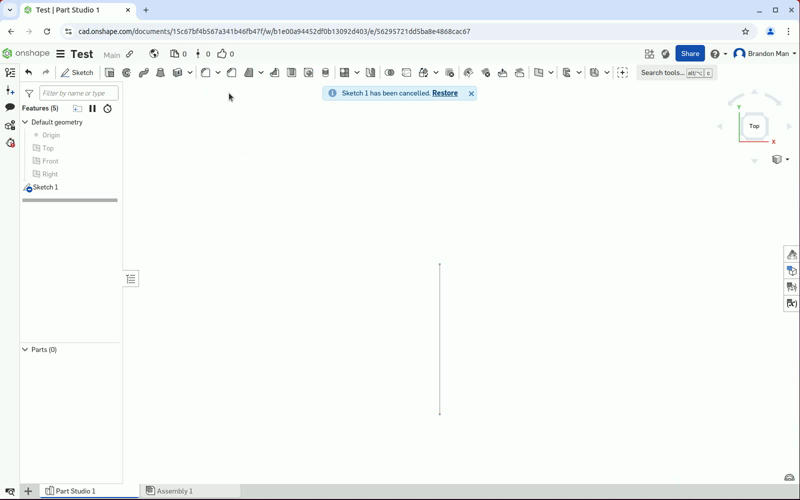
key(shift+h)
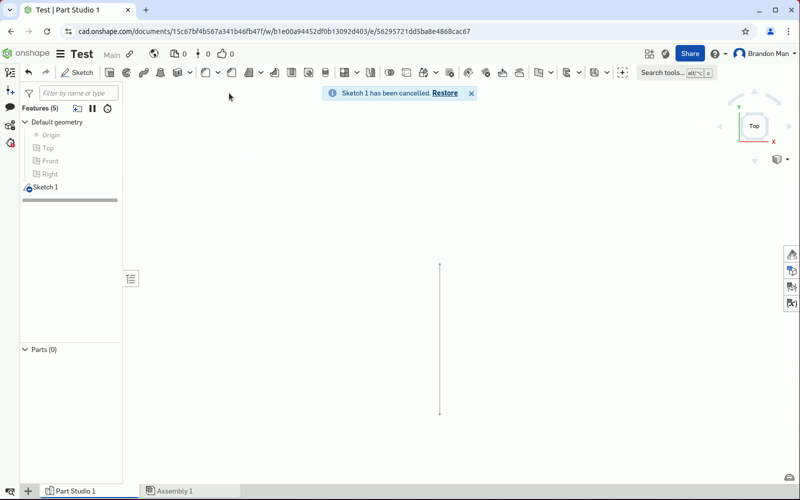
key(shift+s)
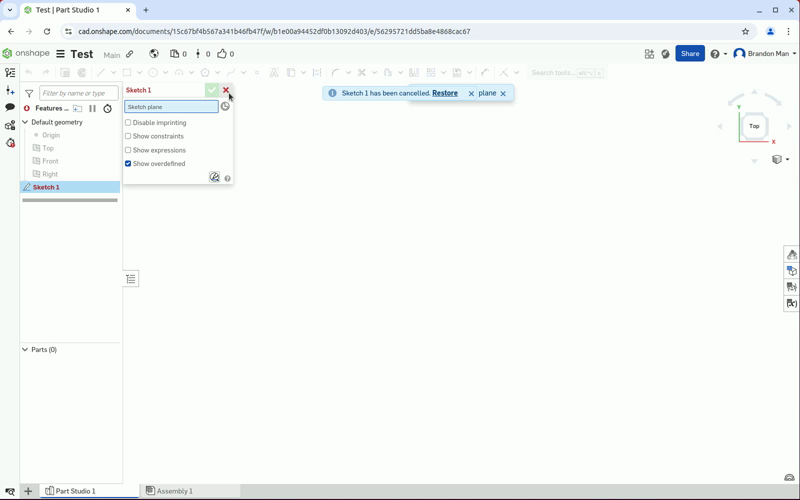
mouse_move(73, 150)
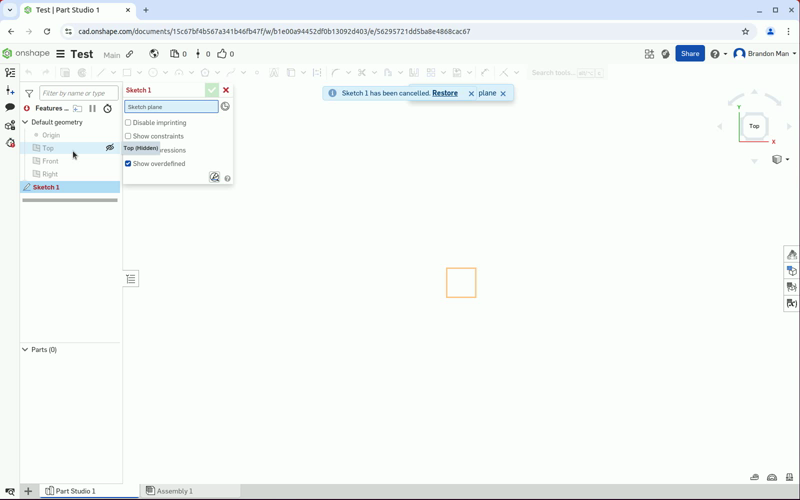
click(73, 150)
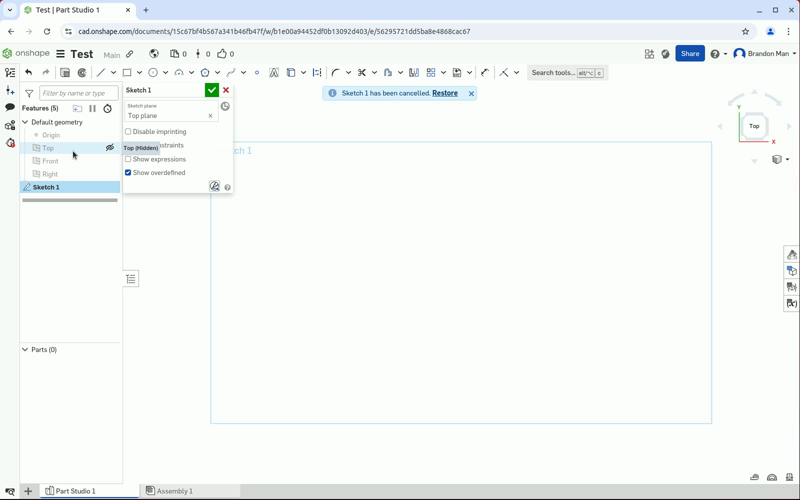
mouse_move(73, 352)
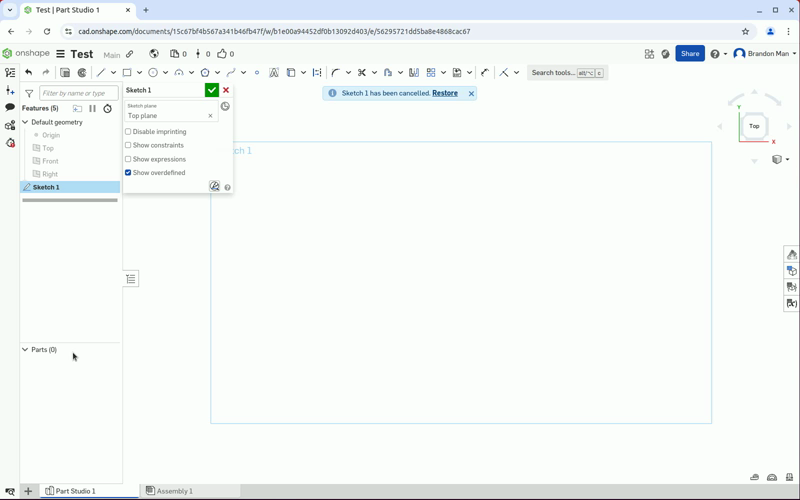
key(y)
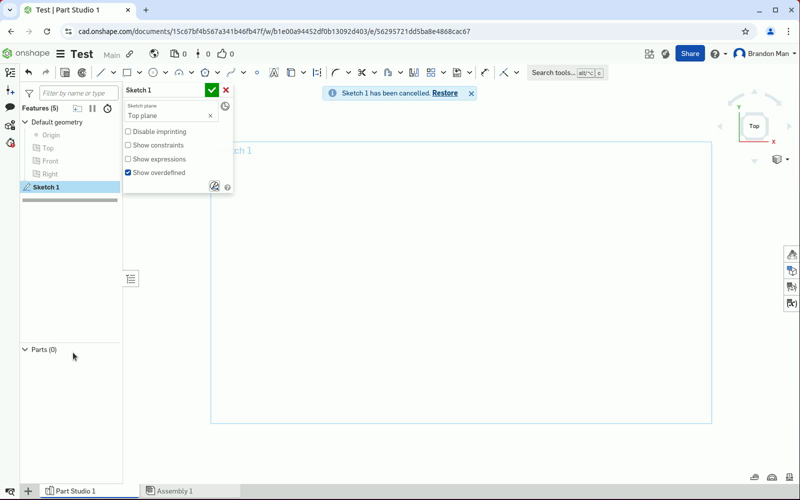
key(c)
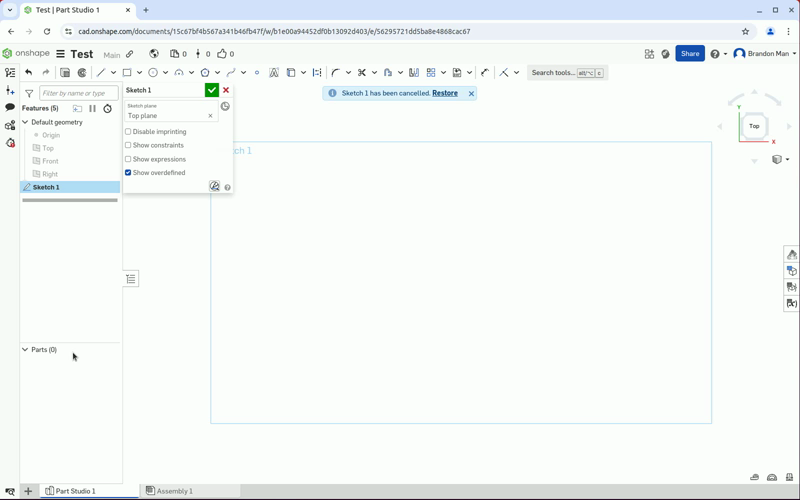
key_down(shift)
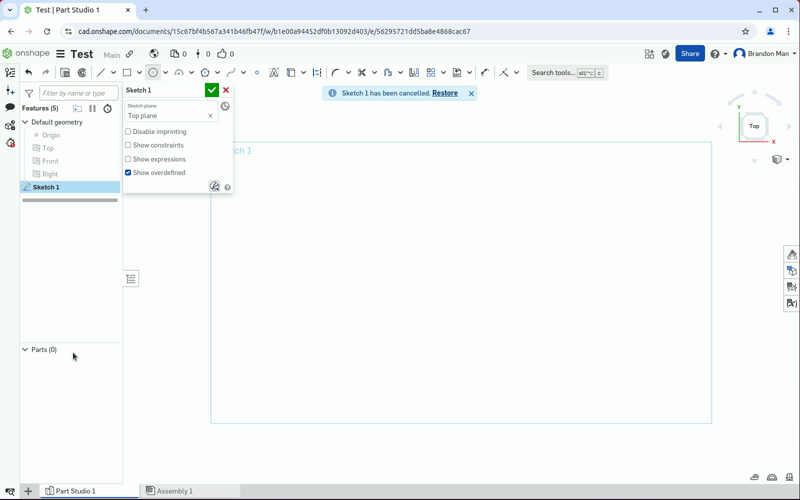
mouse_move(461, 282)
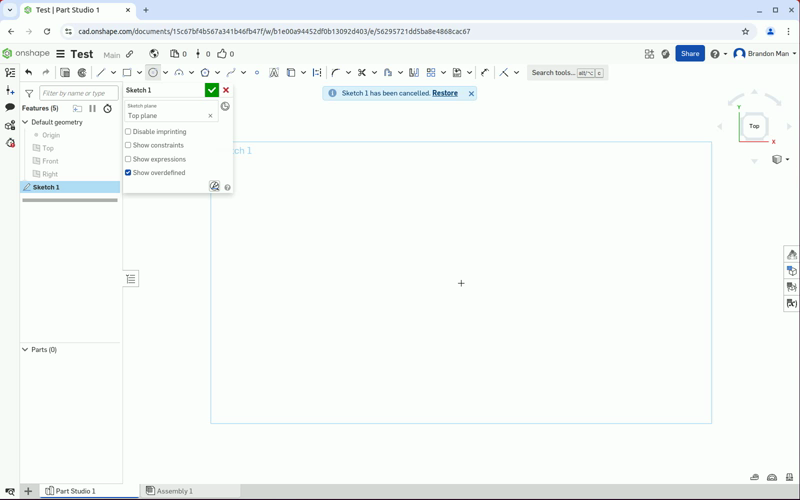
click(461, 282)
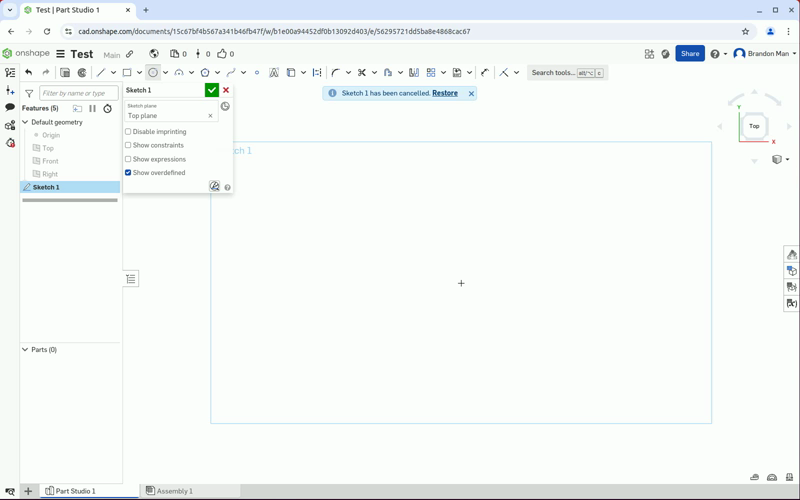
key_up(shift)
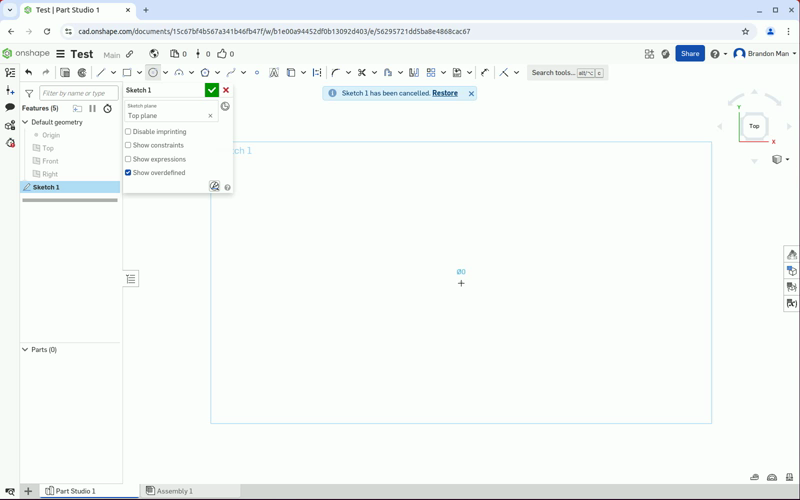
mouse_move(574, 282)
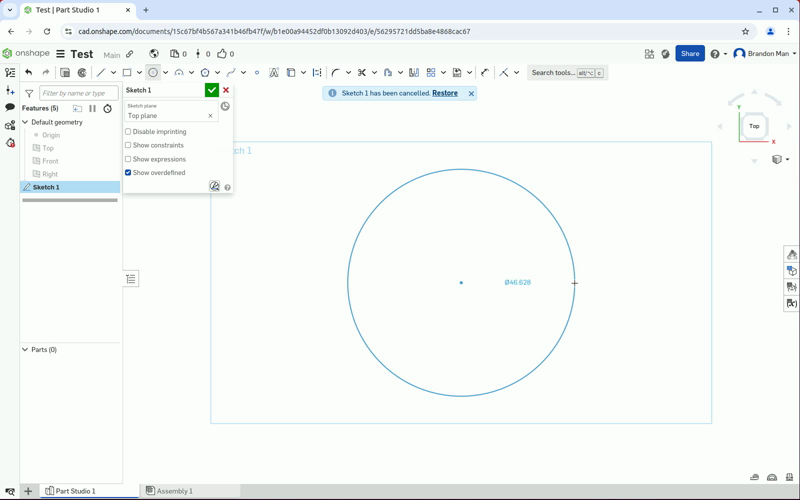
click(574, 282)
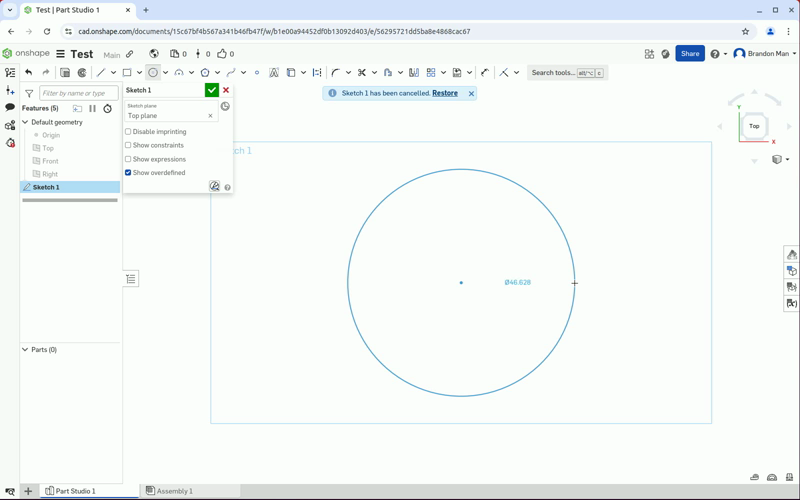
key(esc)
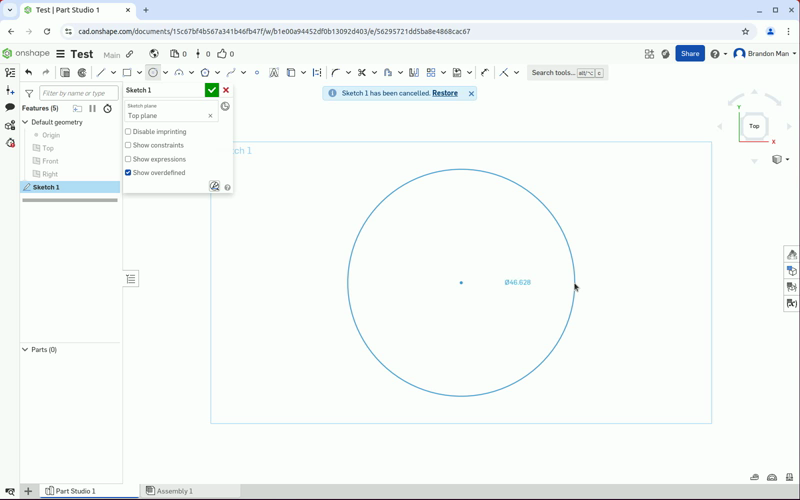
key(c)
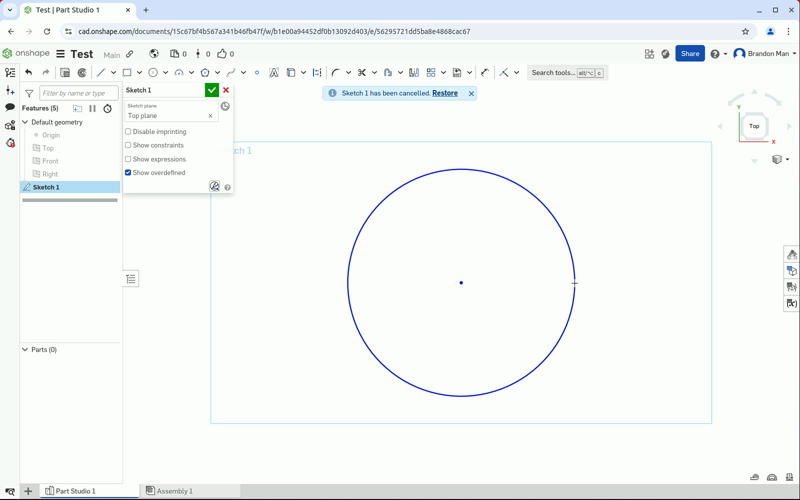
key_down(shift)
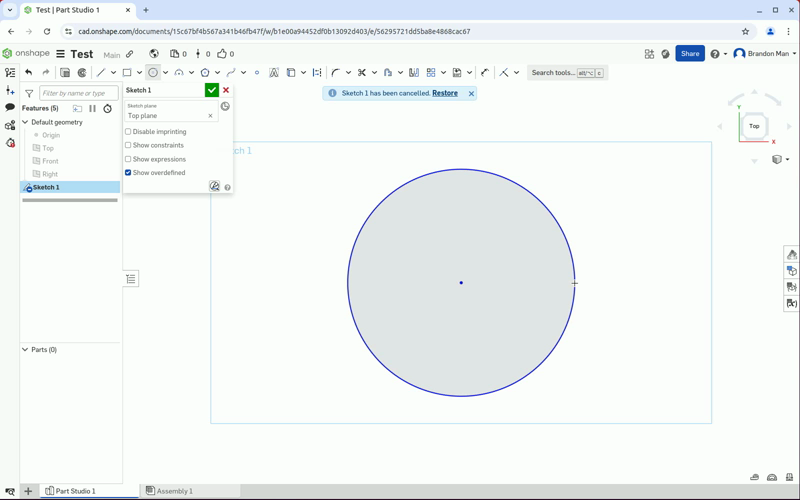
mouse_move(461, 282)
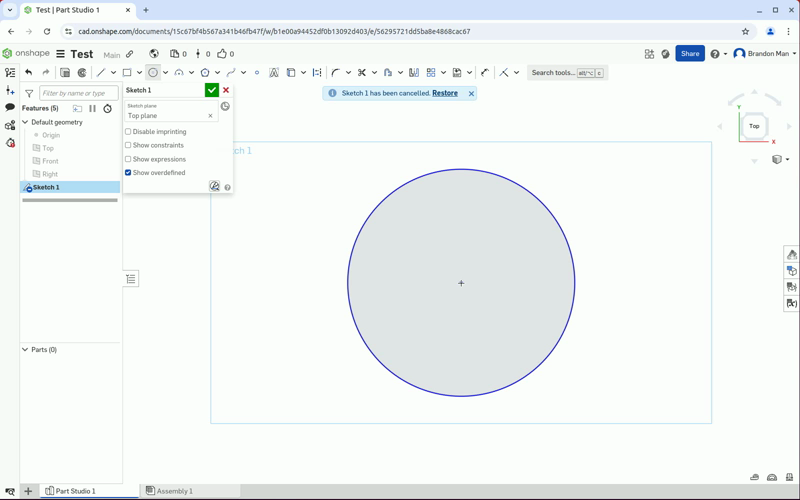
click(461, 282)
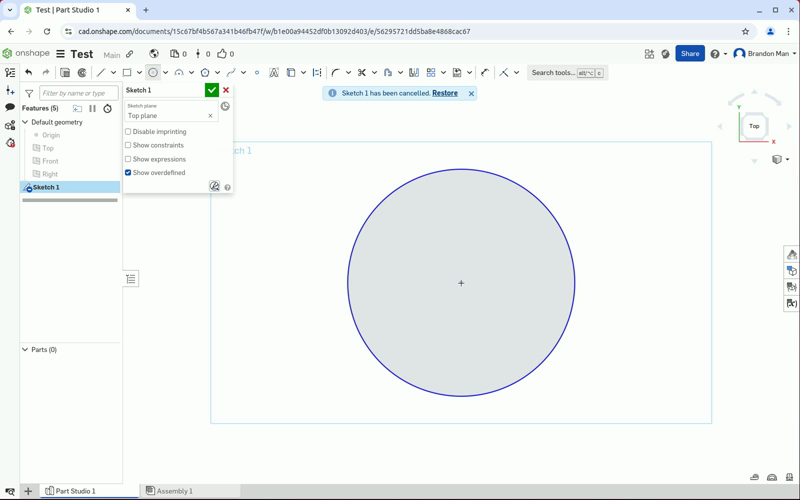
key_up(shift)
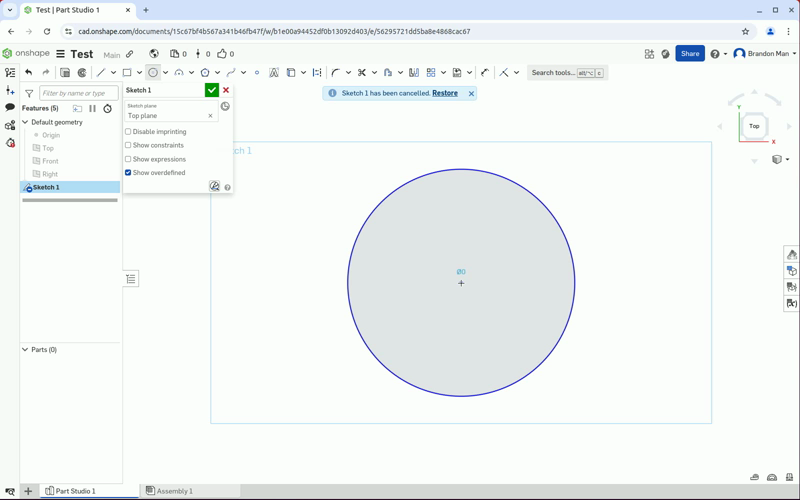
mouse_move(565, 282)
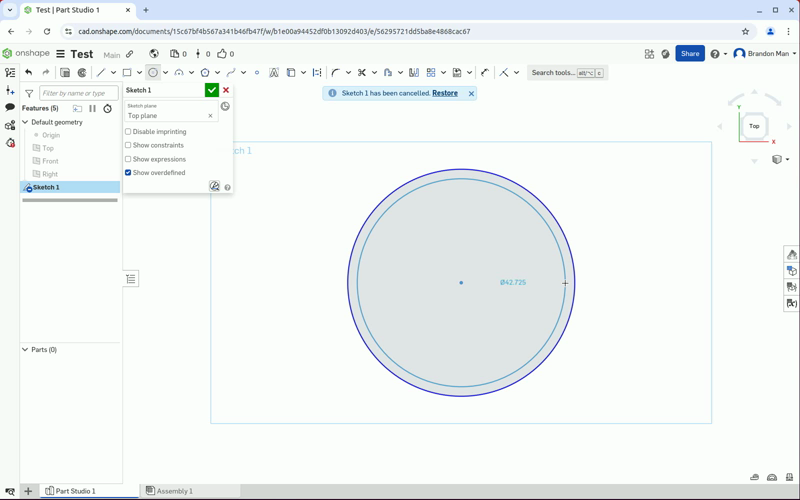
click(565, 282)
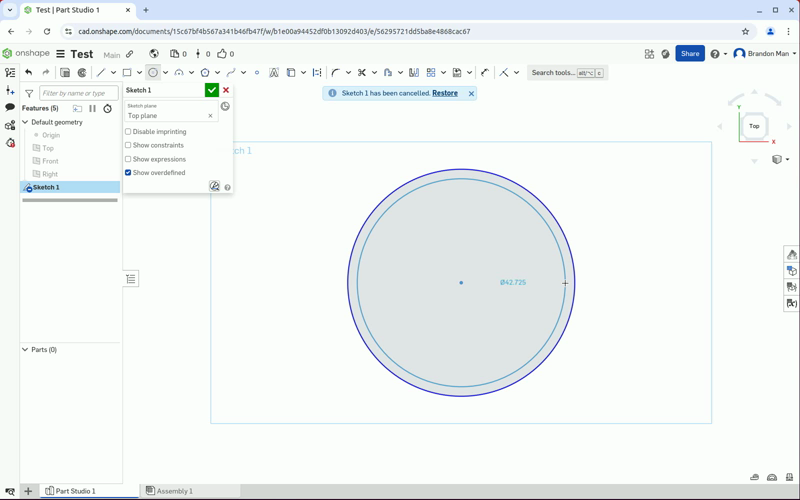
key(esc)
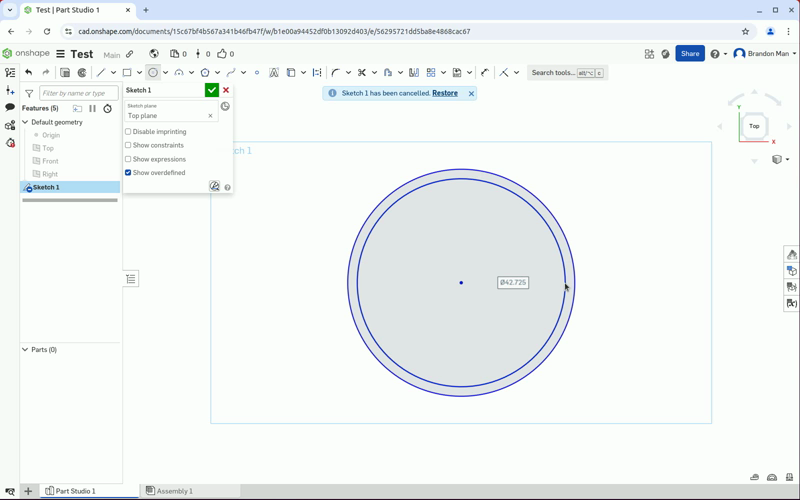
mouse_move(497, 180)
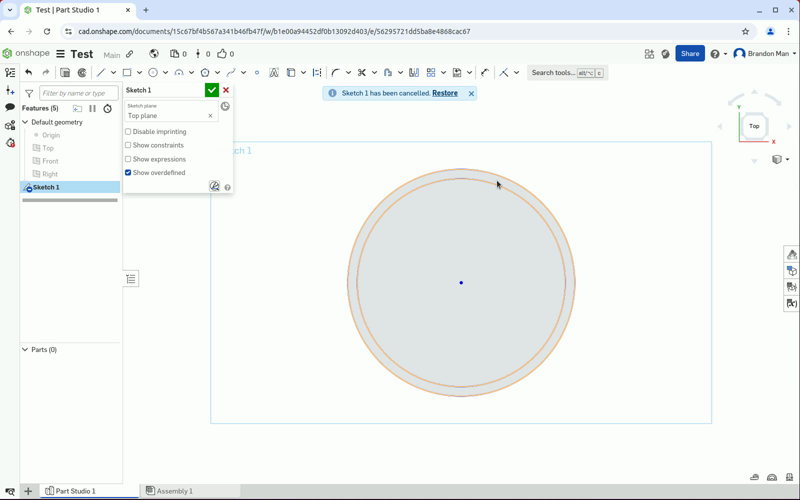
click(497, 180)
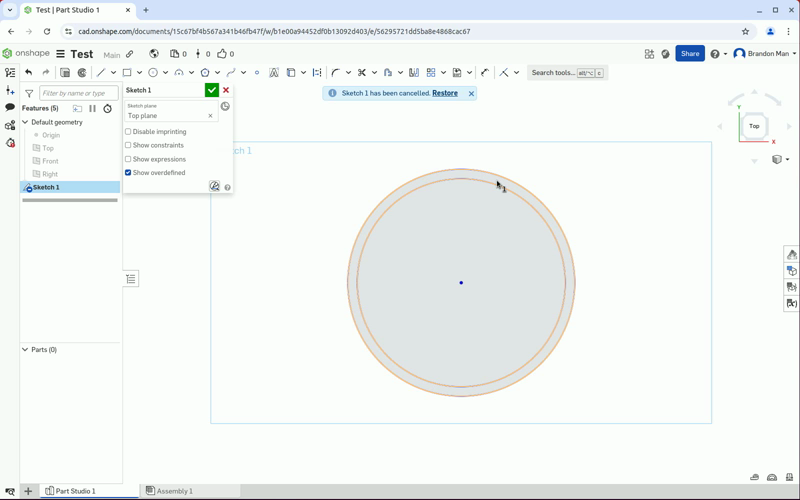
mouse_move(73, 352)
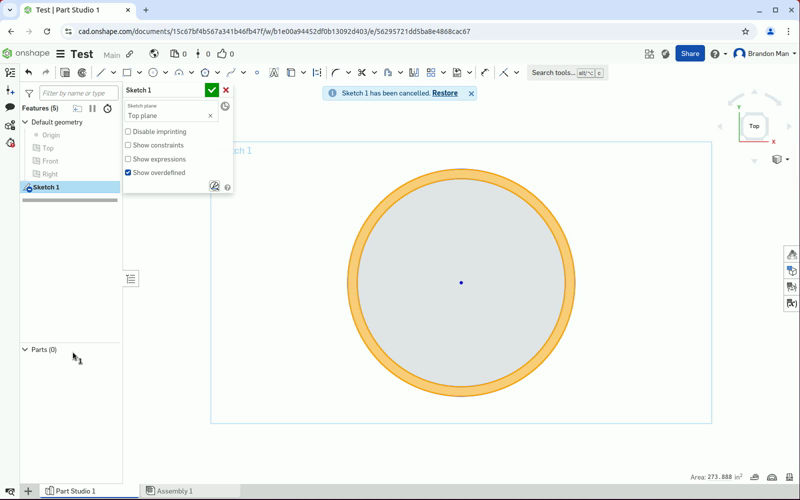
key(shift+y)
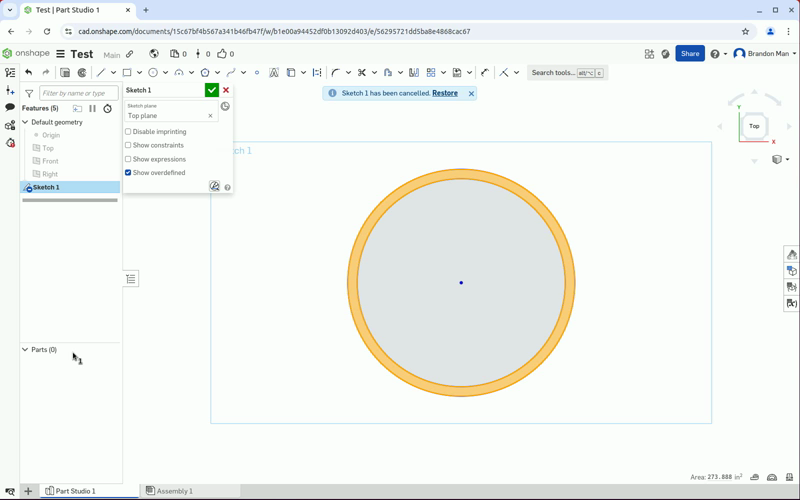
key(shift+e)
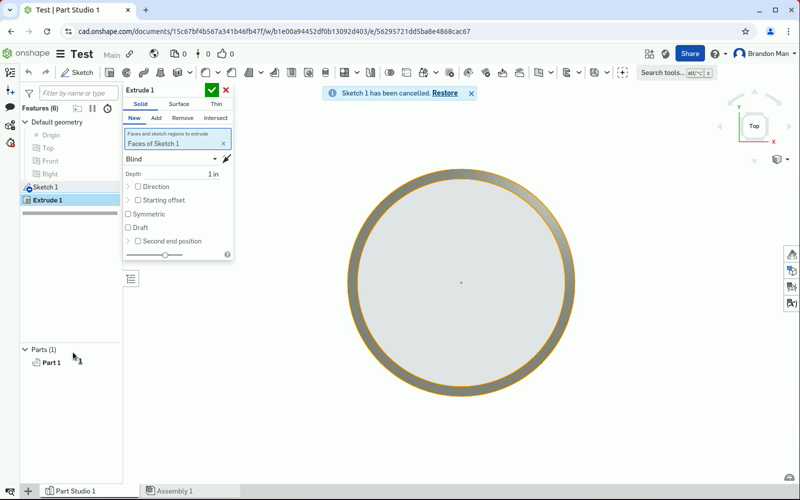
mouse_move(143, 106)
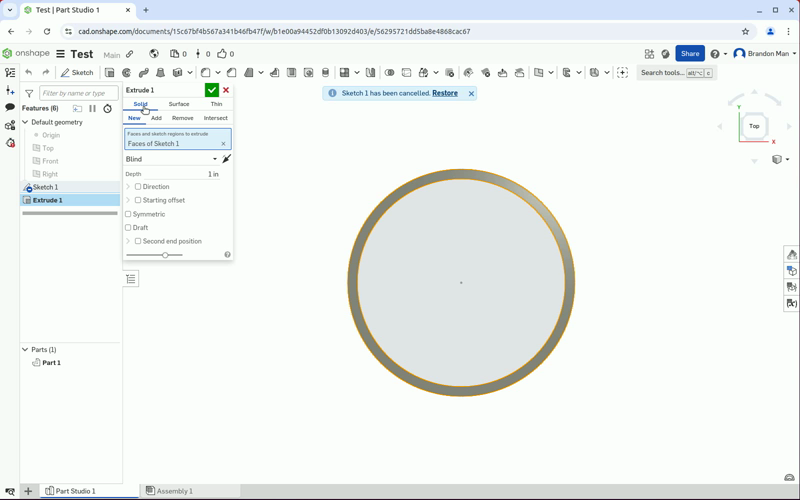
click(143, 106)
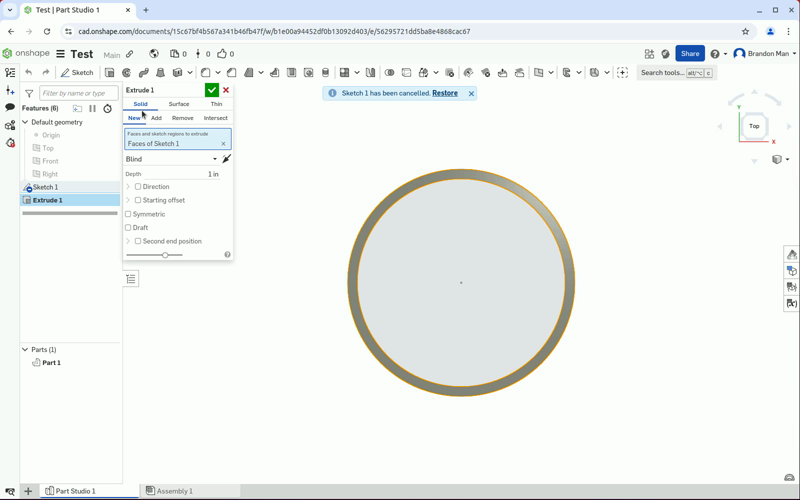
mouse_move(137, 120)
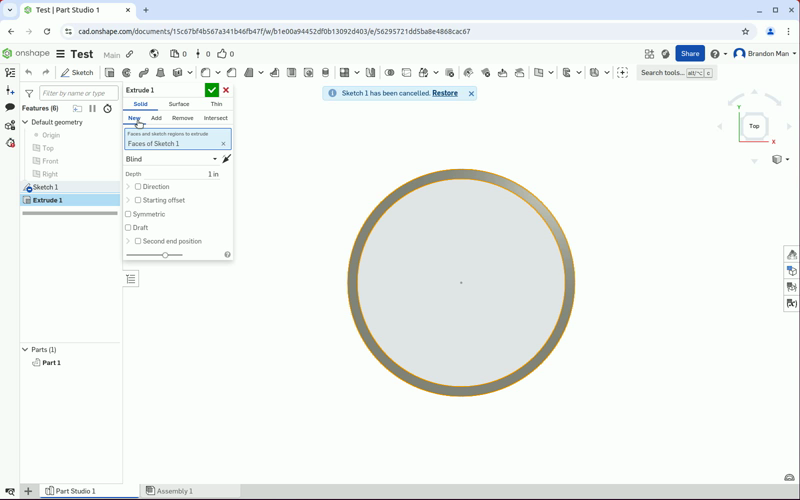
click(137, 120)
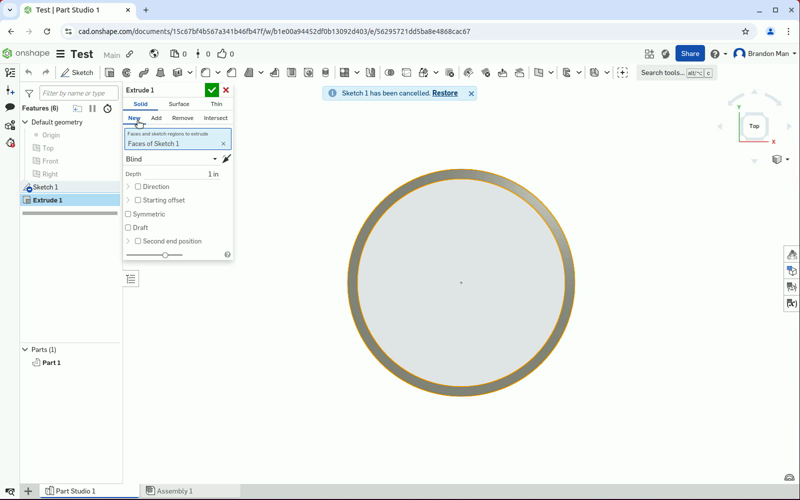
key(tab, 4)
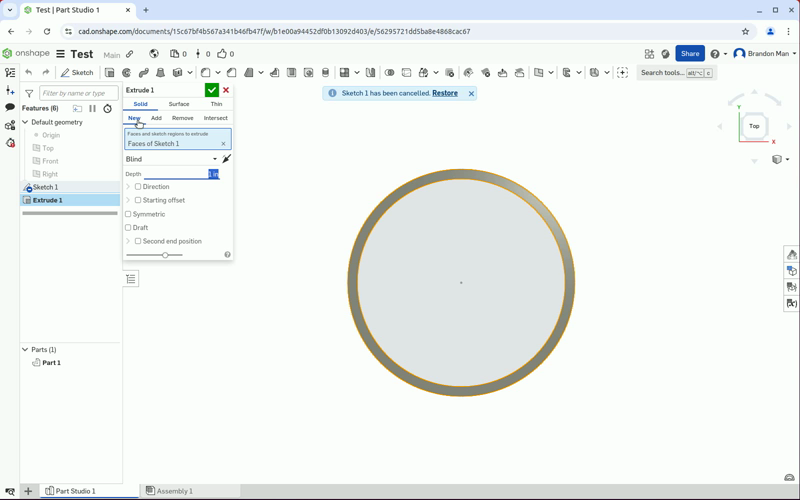
text(15.165)
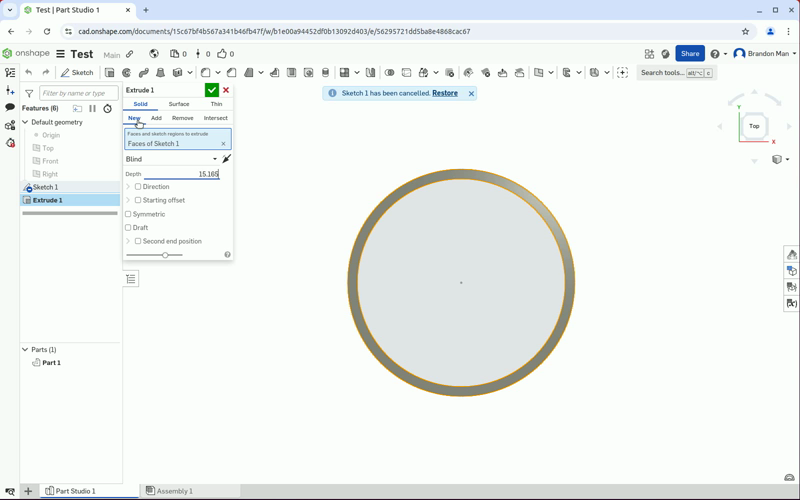
key(enter)
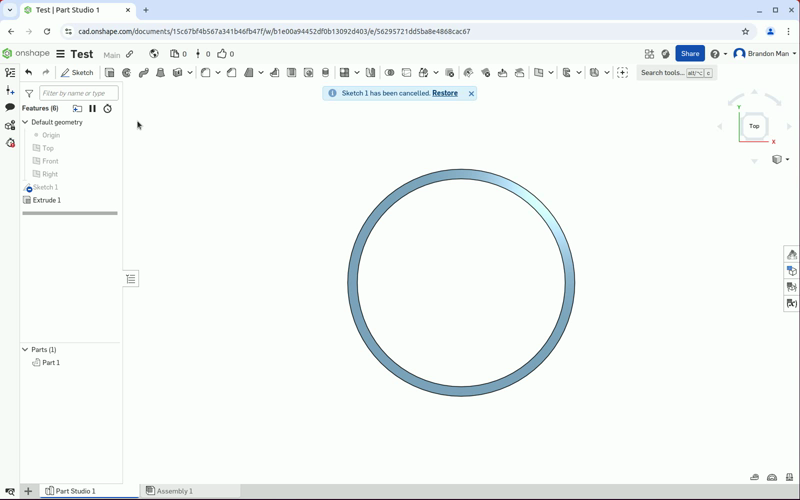
key(shift+h)
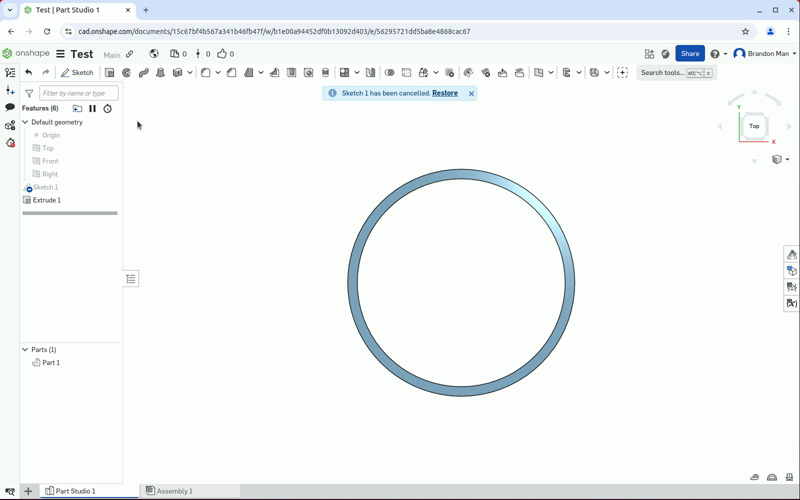
key(shift+h)
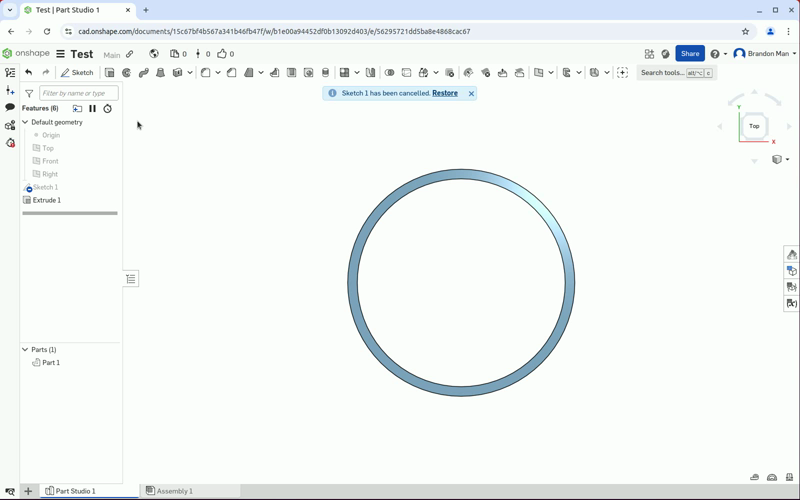
mouse_move(73, 189)
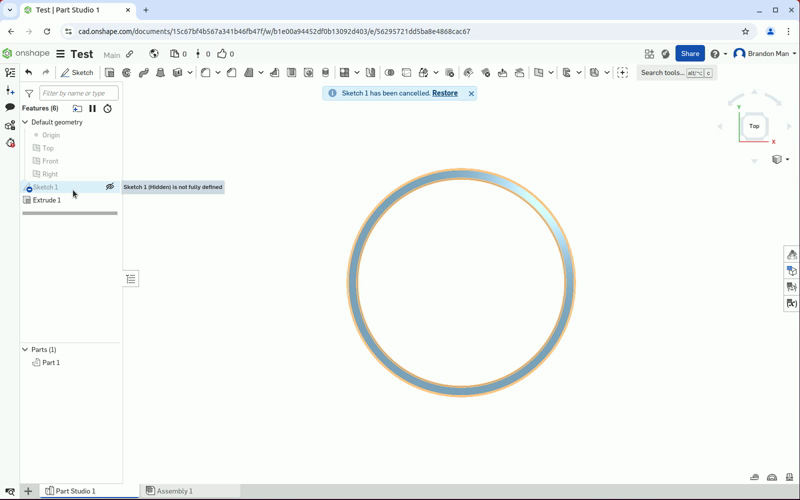
click(73, 189)
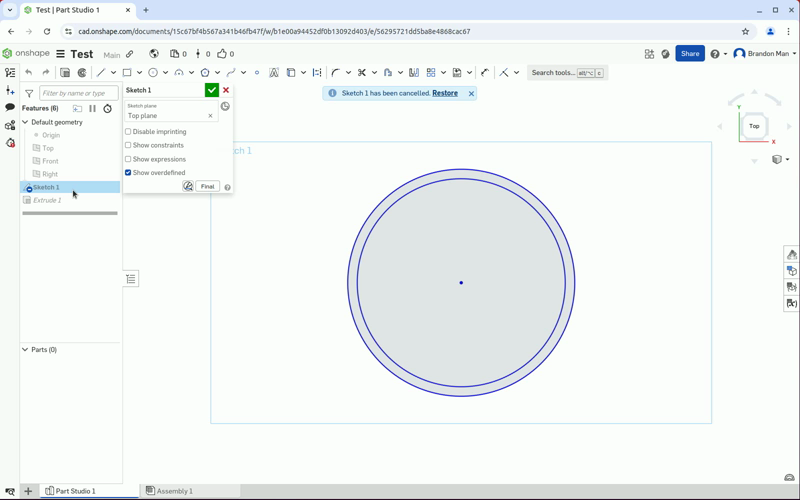
mouse_move(229, 92)
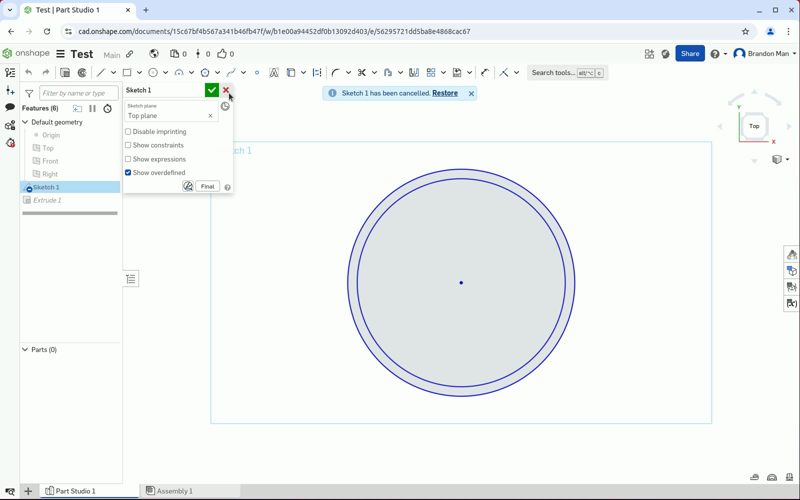
click(229, 92)
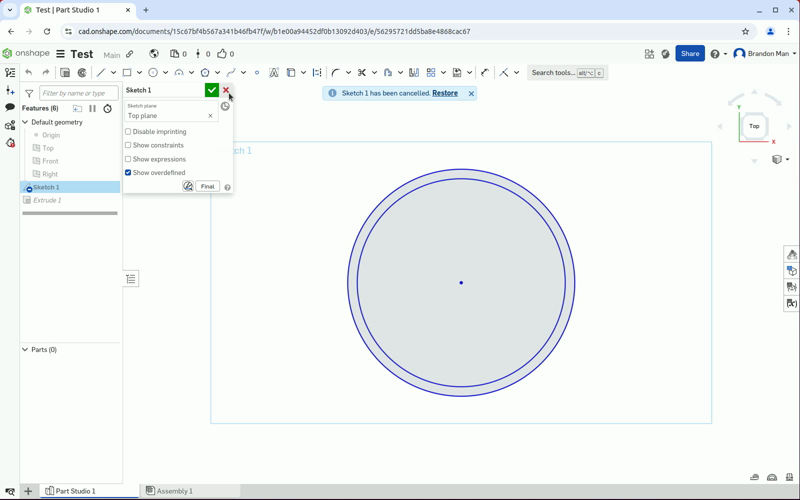
key(shift+s)
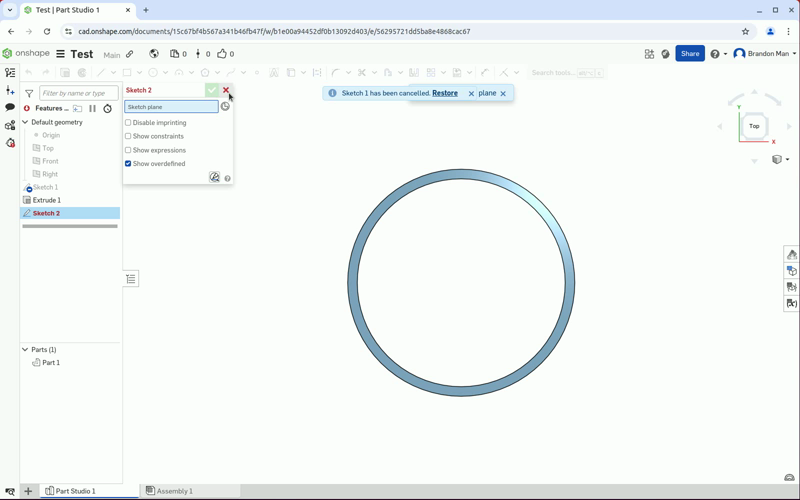
mouse_move(73, 150)
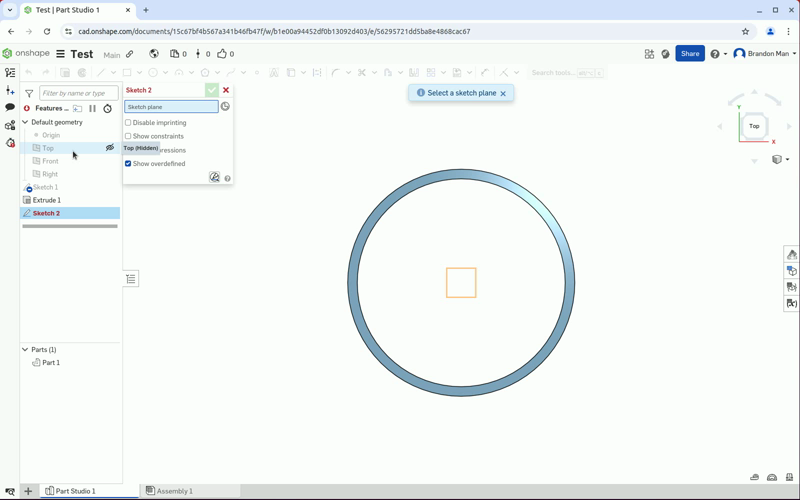
click(73, 150)
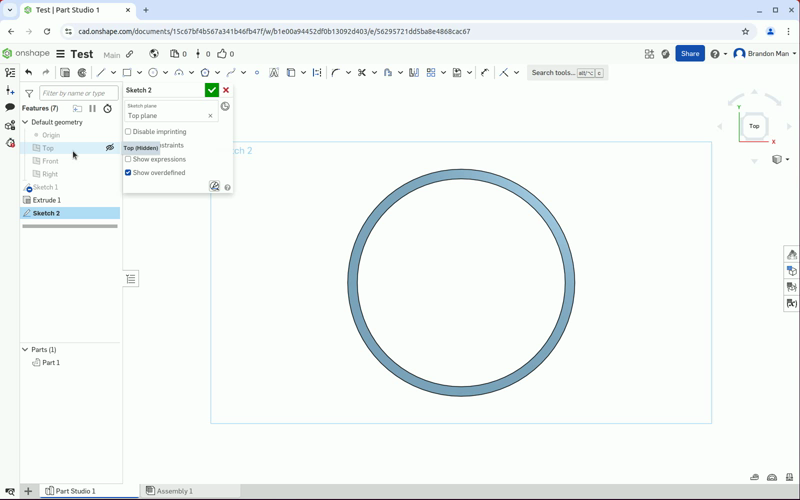
mouse_move(73, 352)
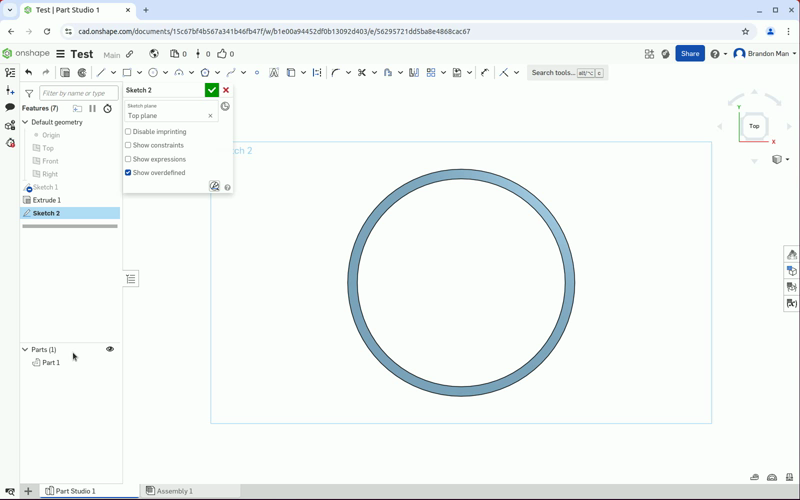
key(y)
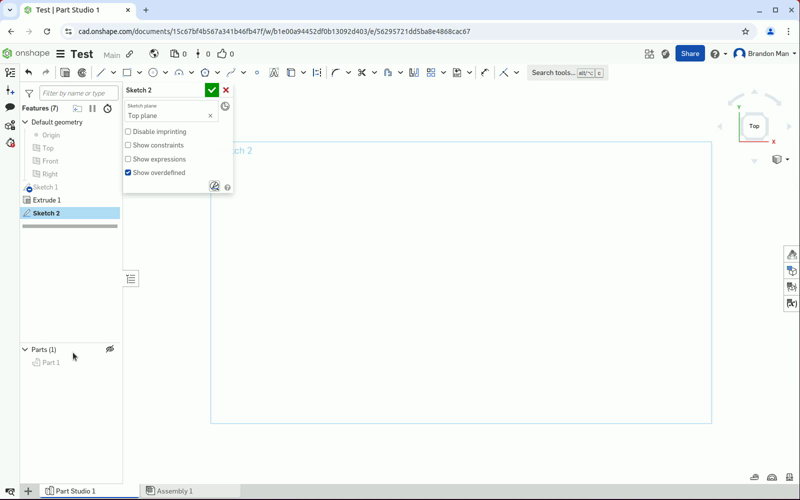
key(c)
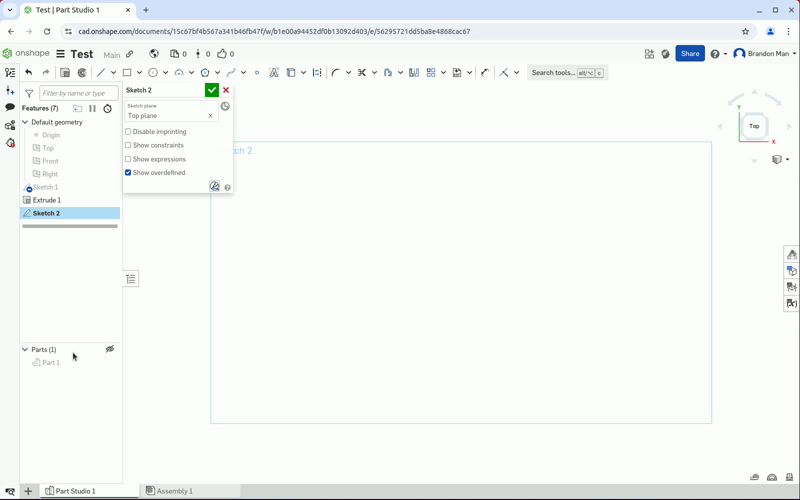
key_down(shift)
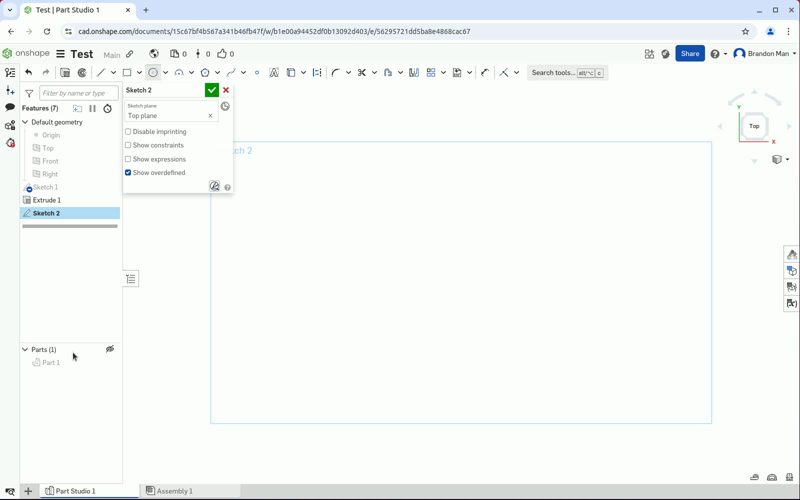
mouse_move(461, 282)
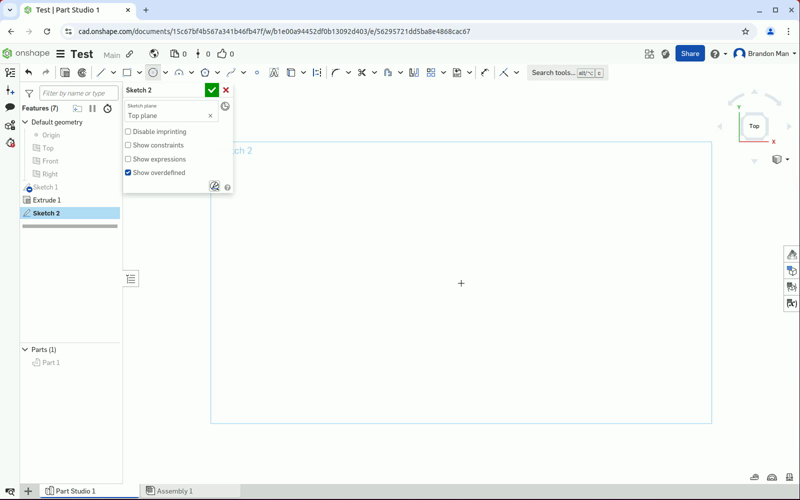
click(461, 282)
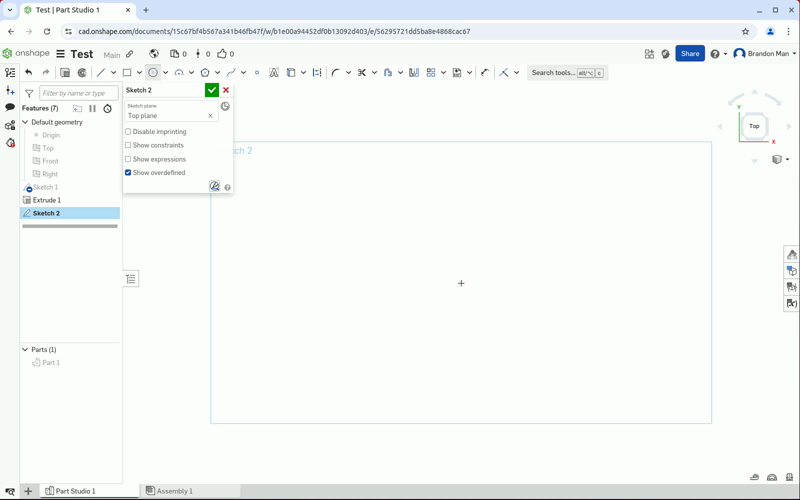
key_up(shift)
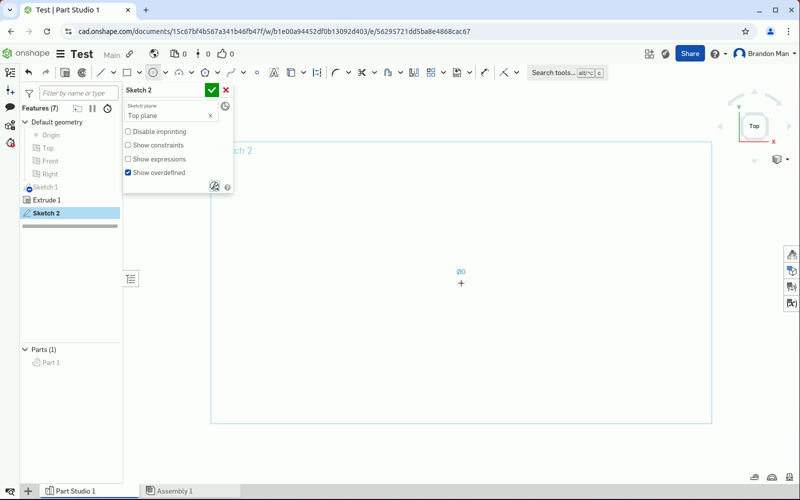
mouse_move(518, 282)
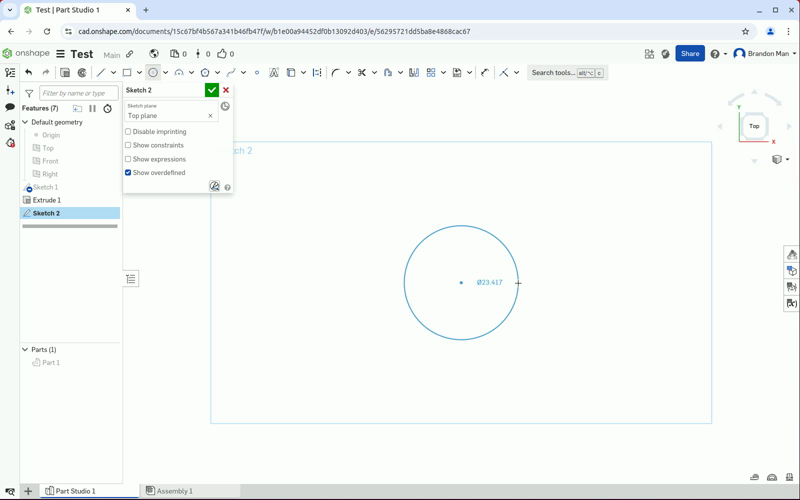
click(518, 282)
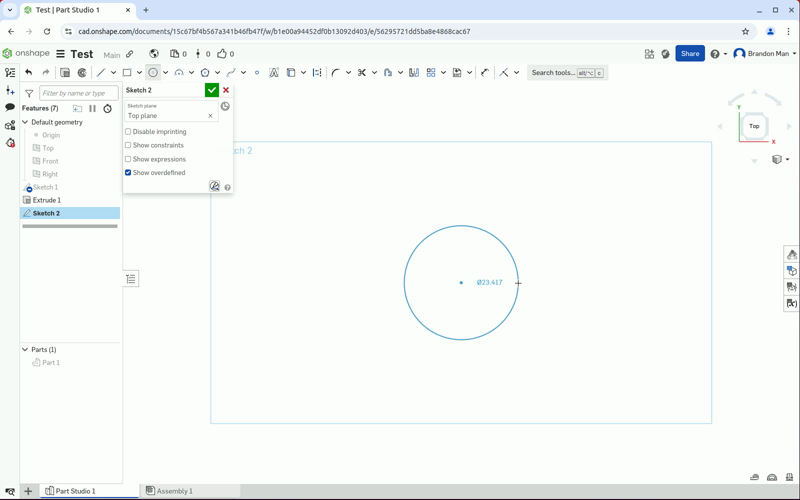
key(esc)
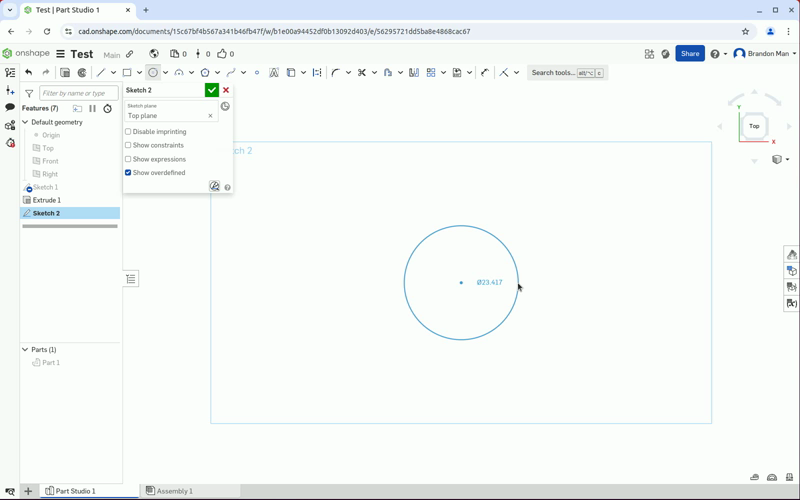
key(c)
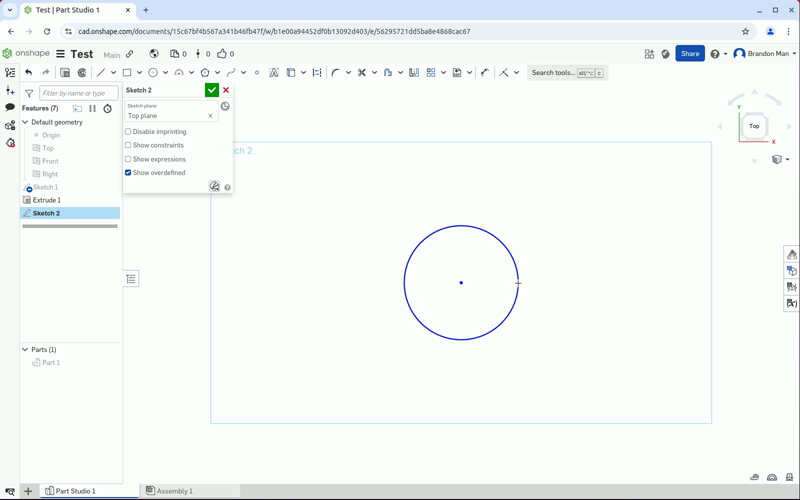
key_down(shift)
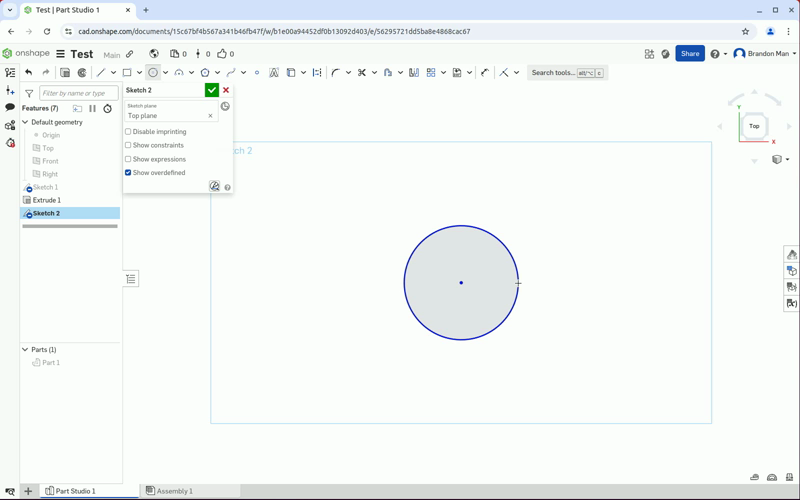
mouse_move(461, 282)
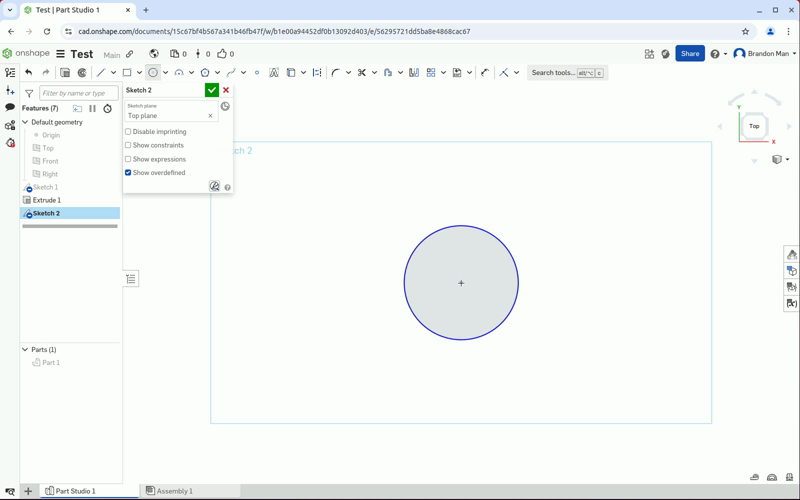
click(461, 282)
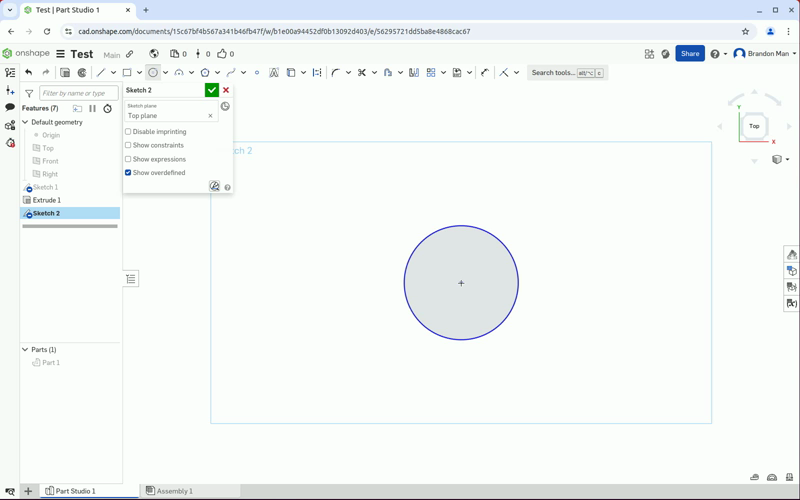
key_up(shift)
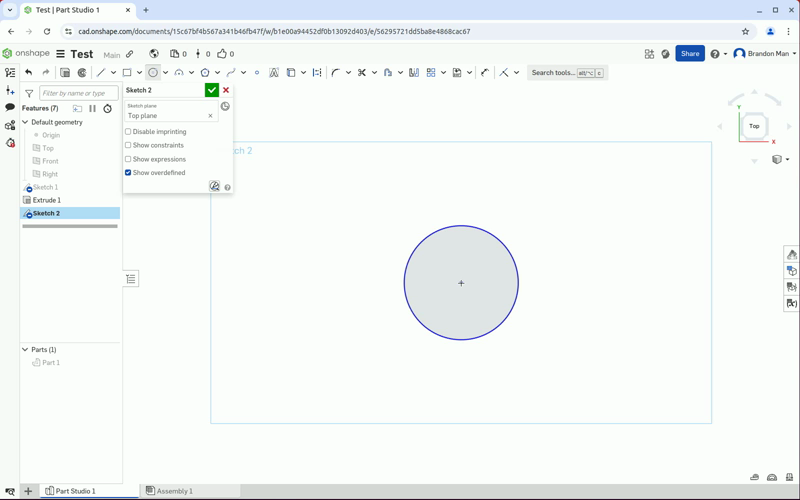
mouse_move(508, 282)
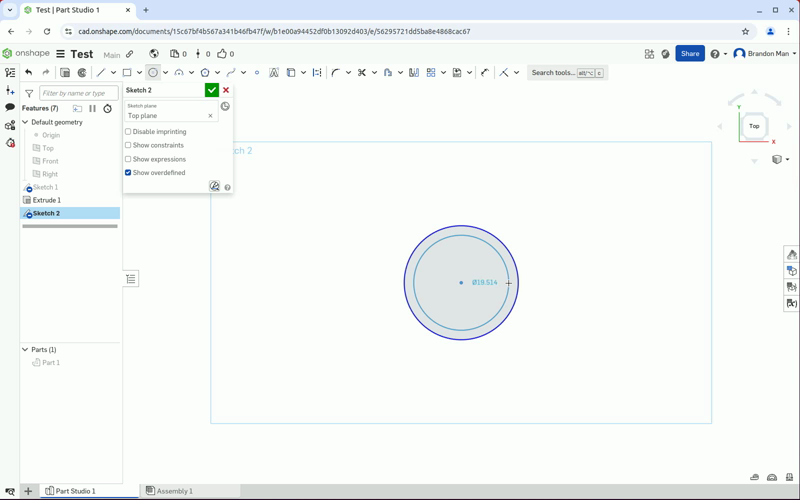
click(508, 282)
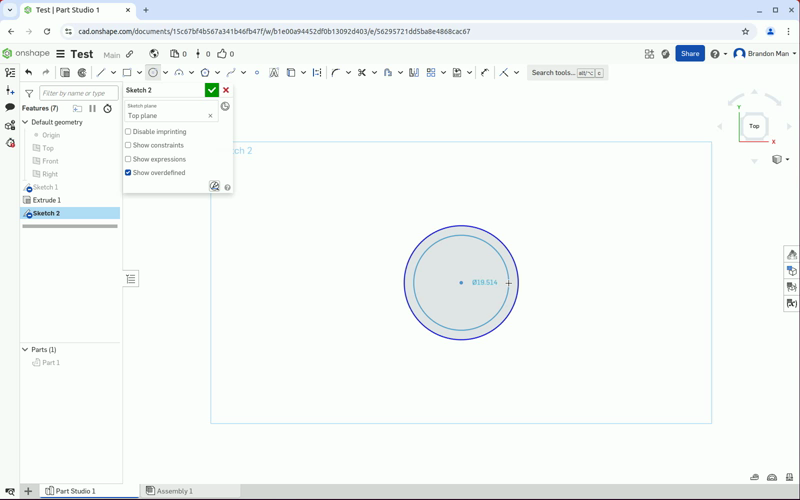
key(esc)
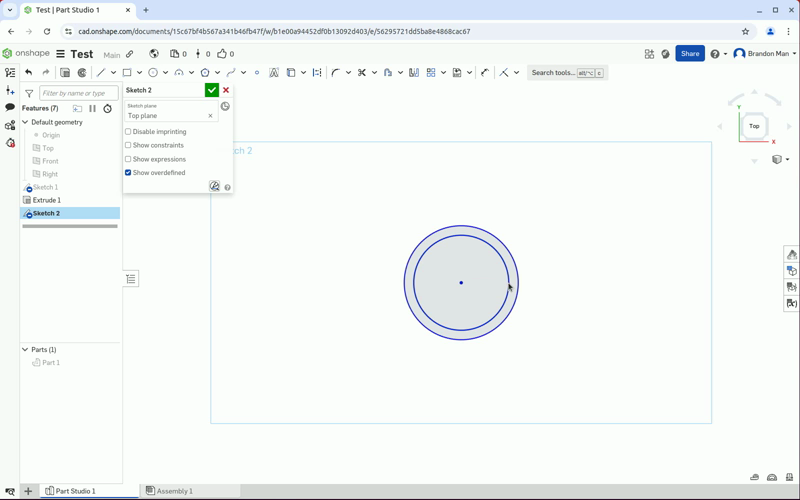
mouse_move(467, 333)
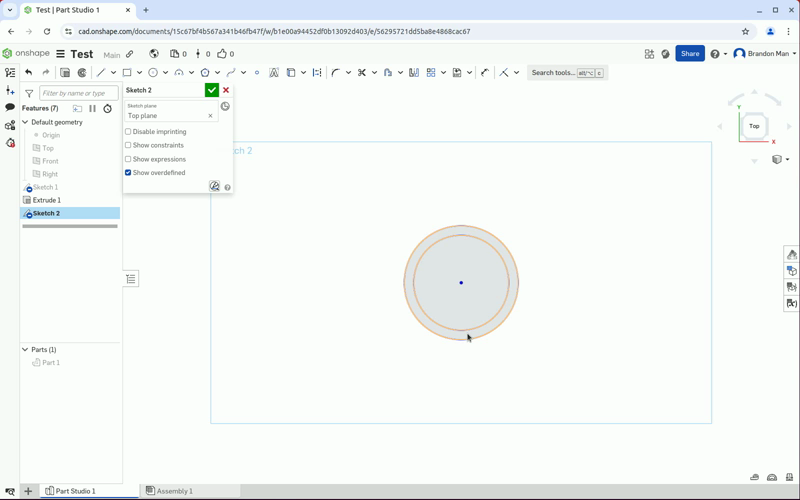
click(467, 333)
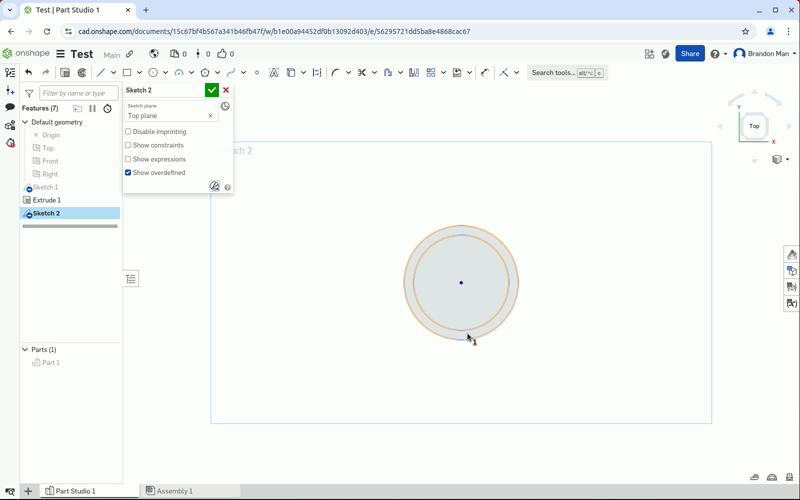
mouse_move(73, 352)
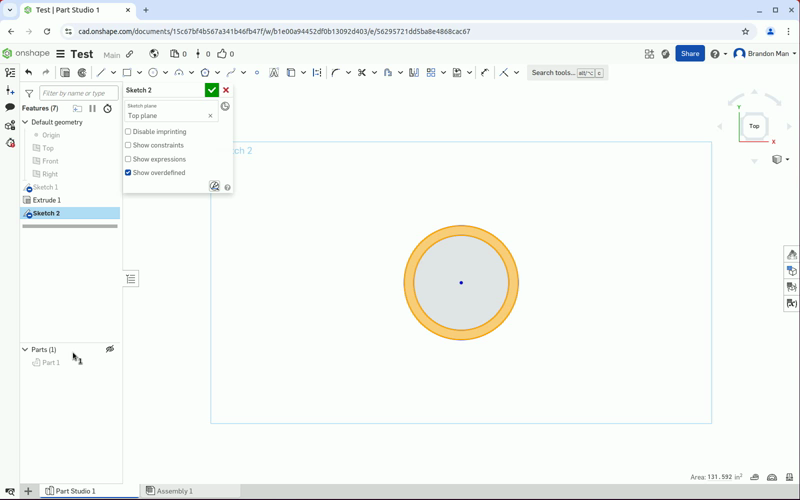
key(shift+y)
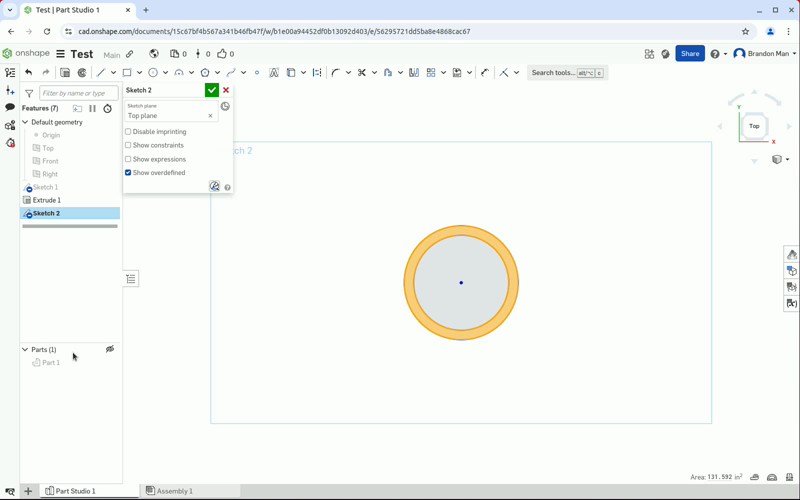
key(shift+e)
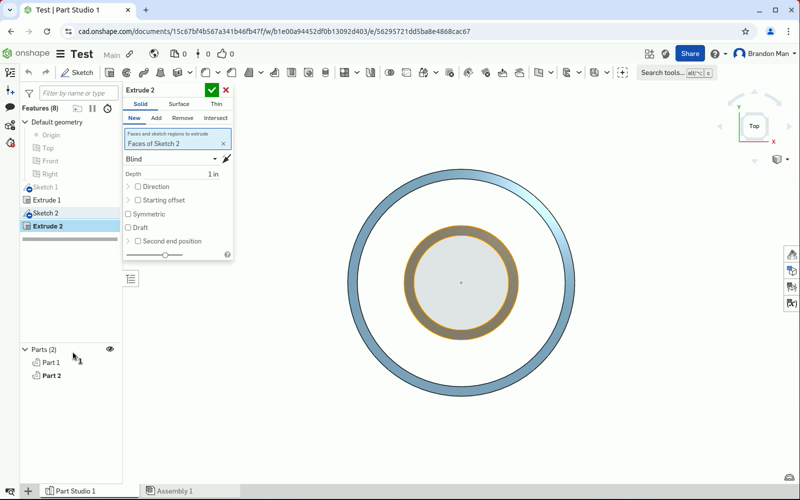
mouse_move(143, 106)
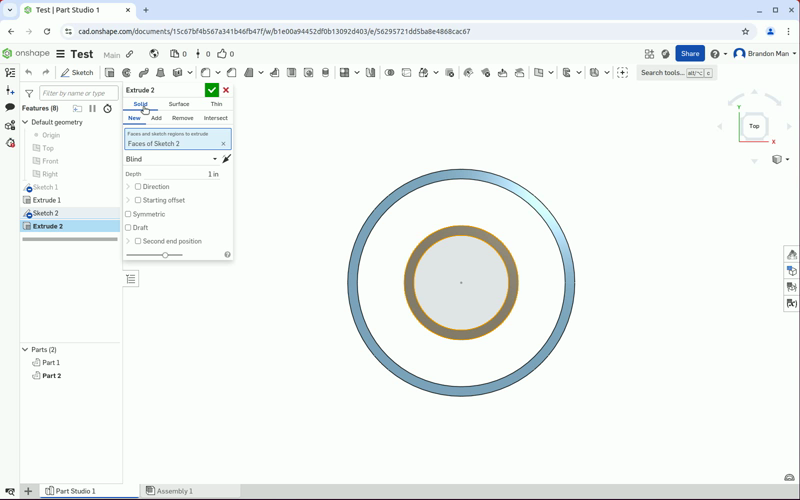
click(143, 106)
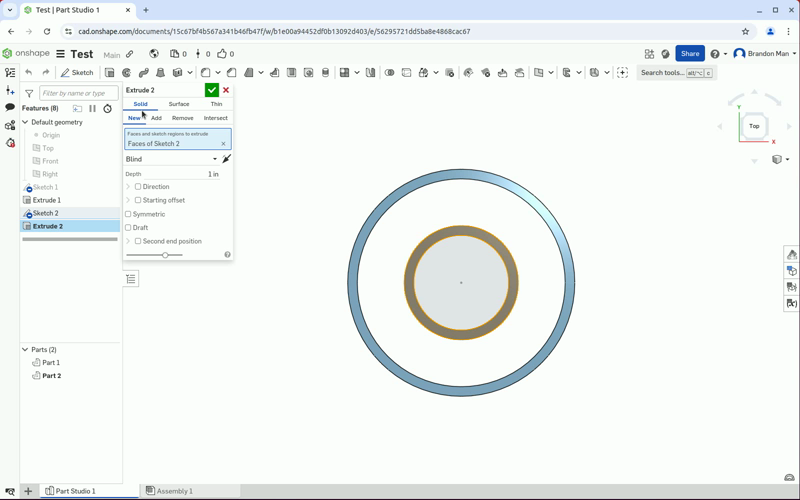
mouse_move(137, 120)
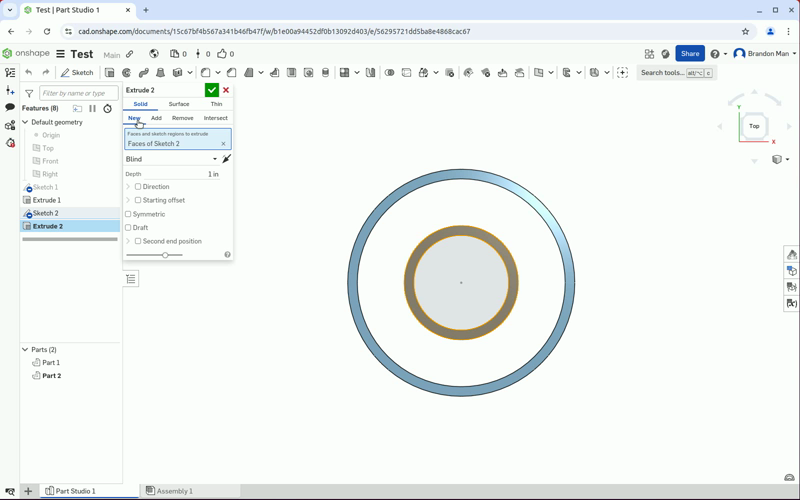
click(137, 120)
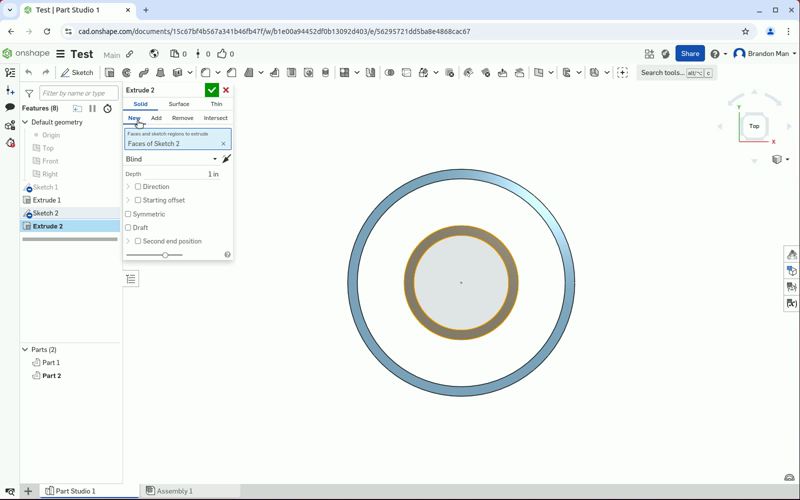
key(tab, 4)
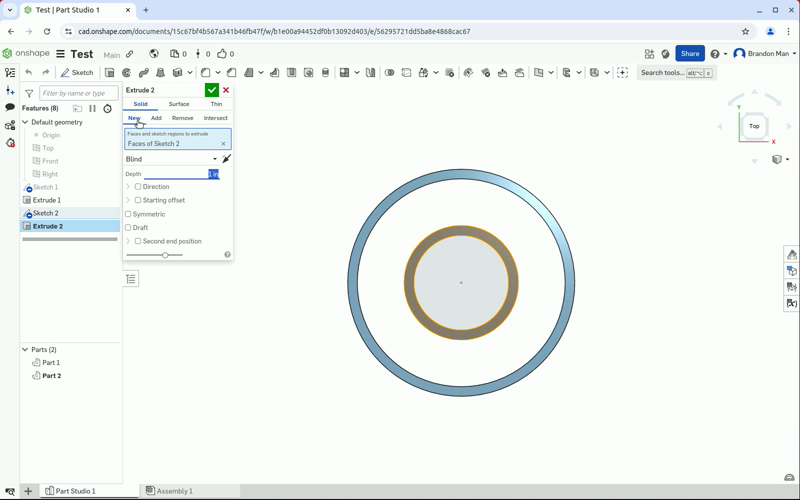
text(15.165)
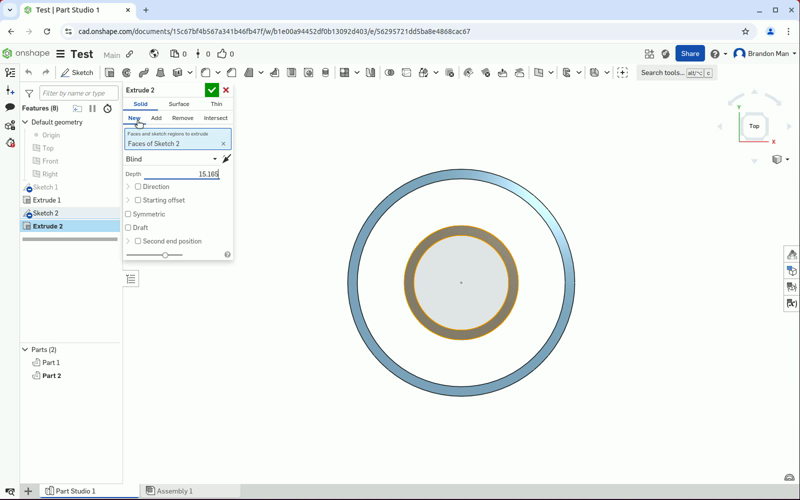
key(enter)
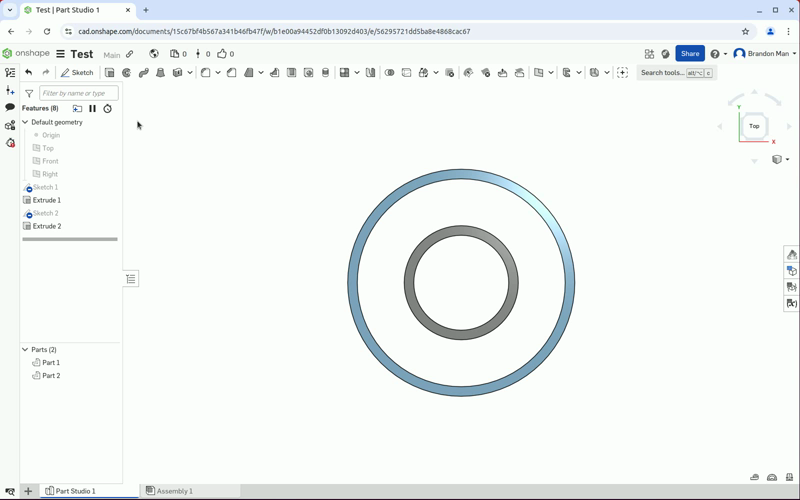
key(shift+h)
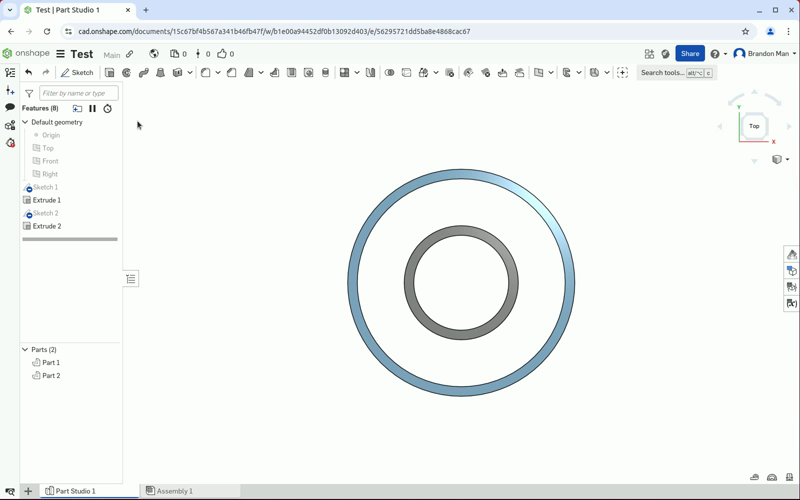
key(shift+h)
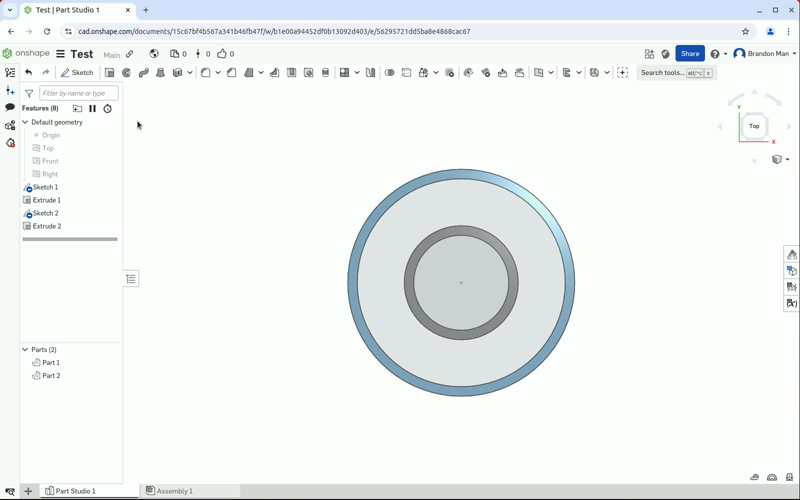
key(shift+7)
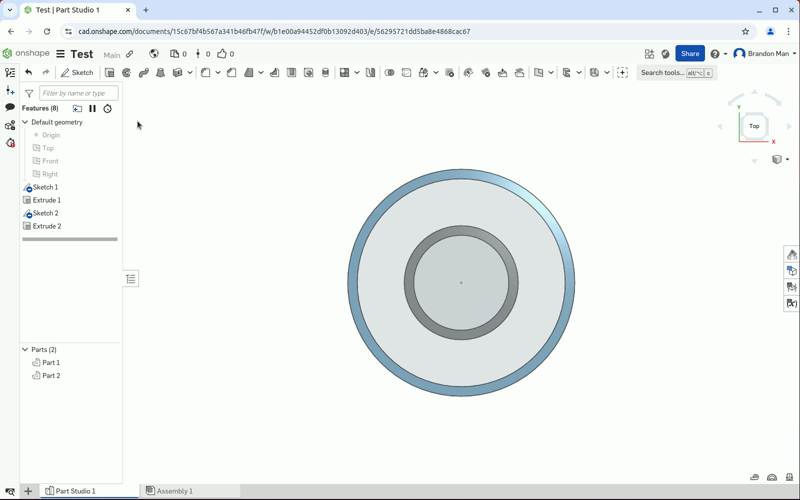
key(up, 3)
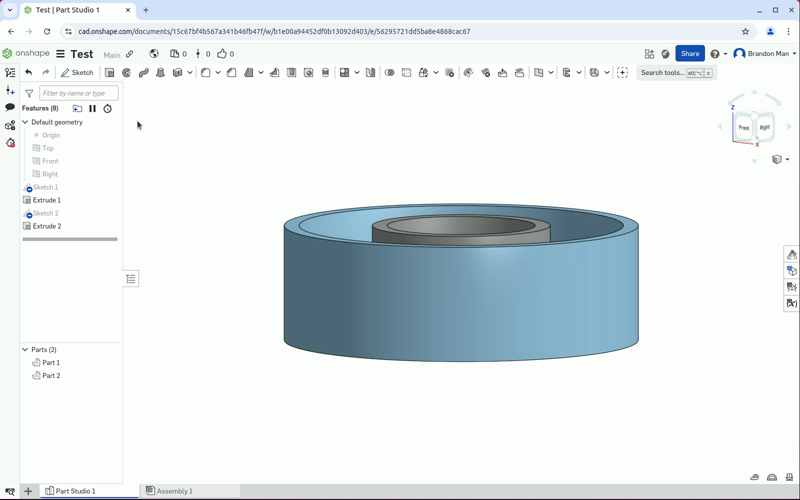
key(left, 3)
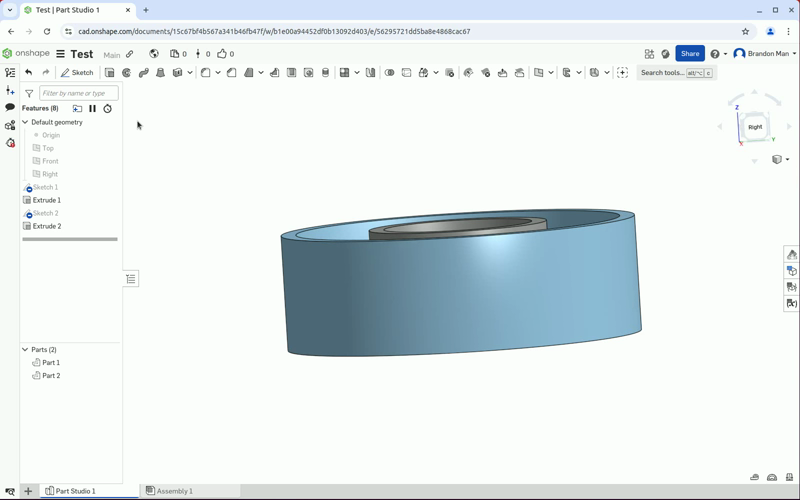
key(right, 3)
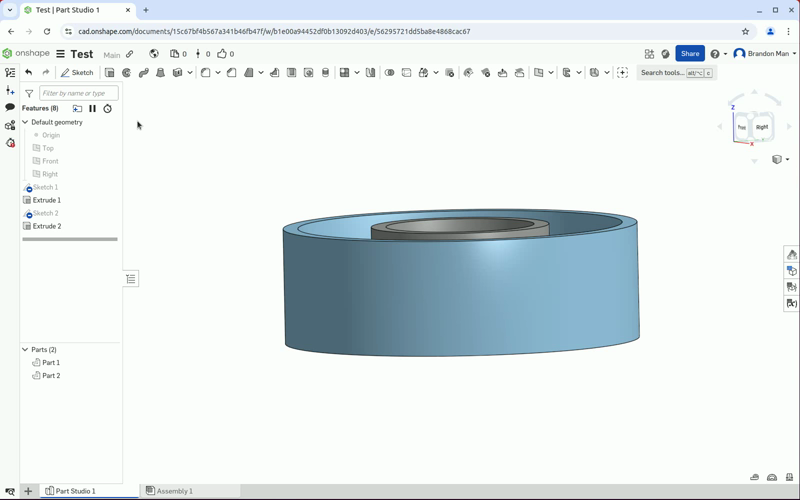
key(down, 3)
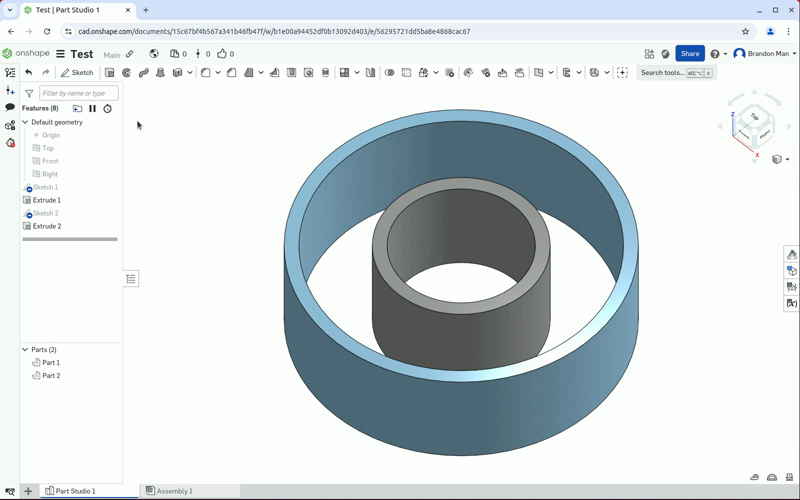
mouse_move(73, 189)
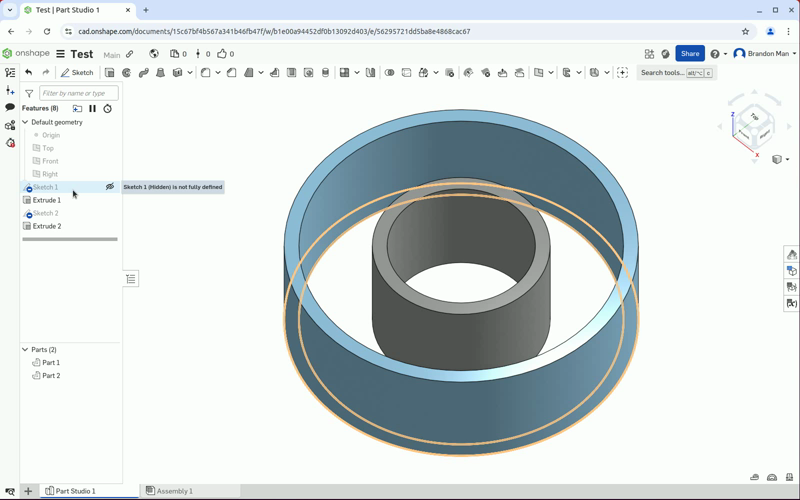
click(73, 189)